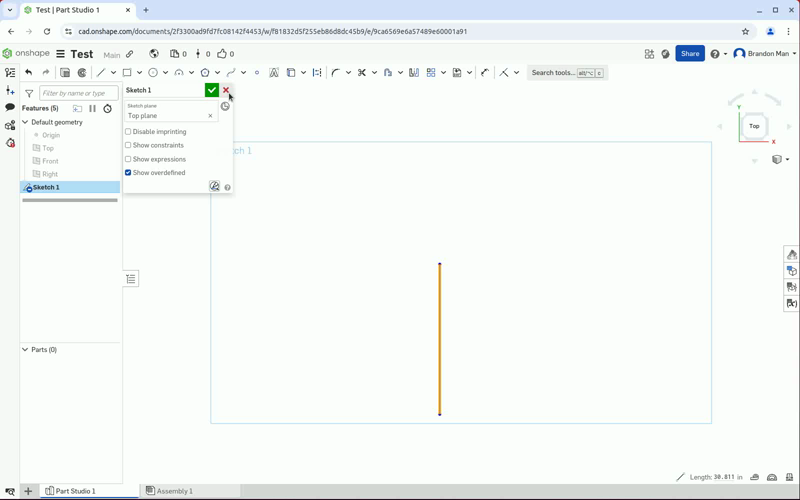
key(shift+h)
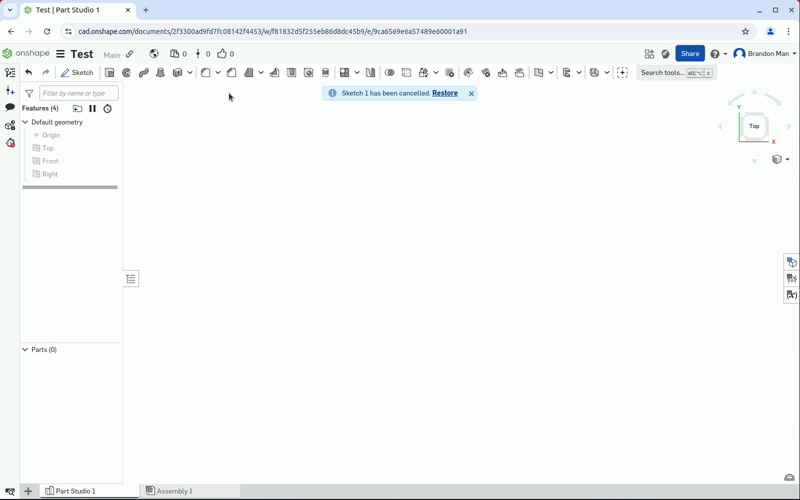
mouse_move(73, 352)
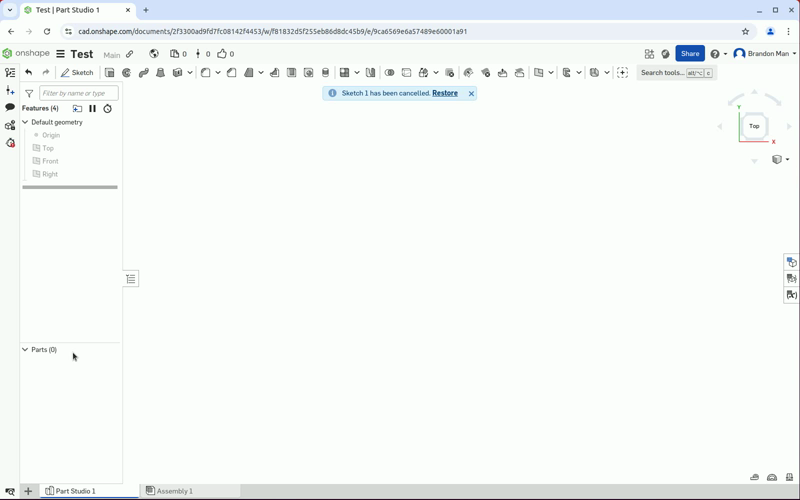
key(y)
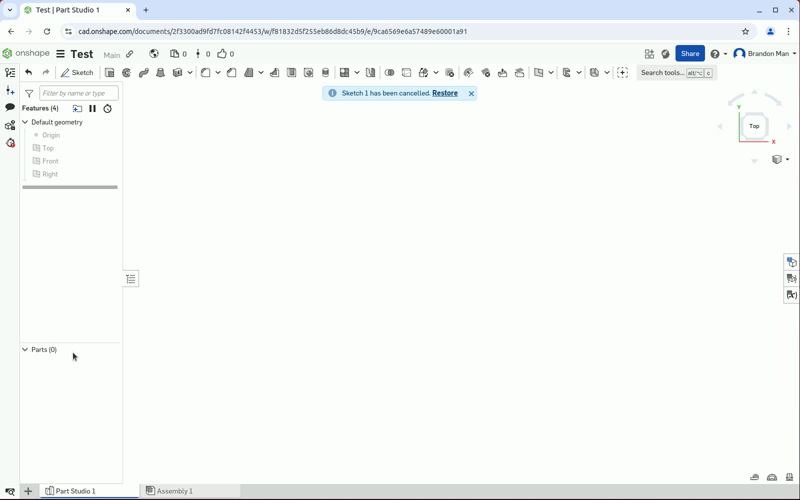
key(shift+p)
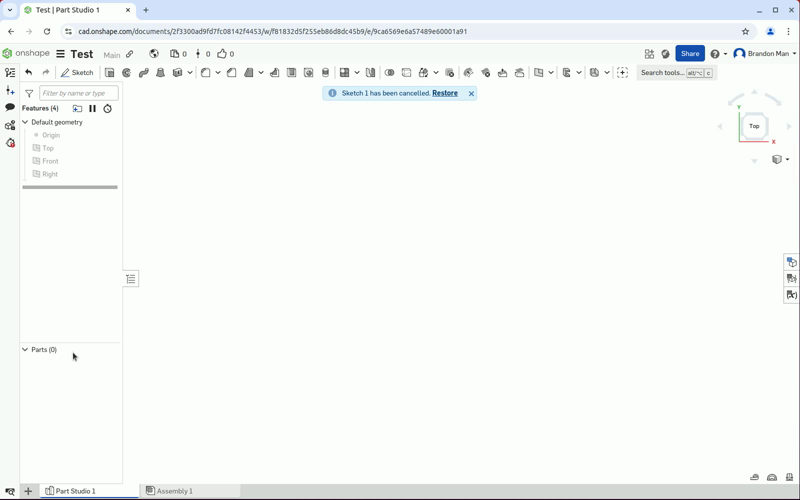
key(space)
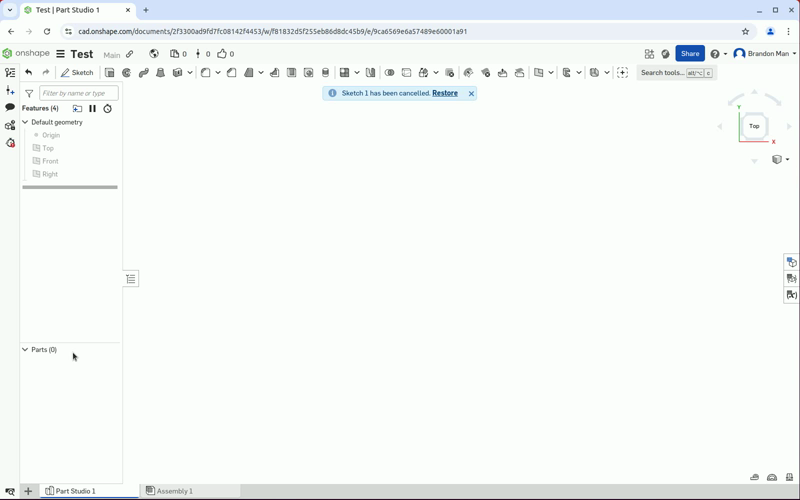
key_down(shift)
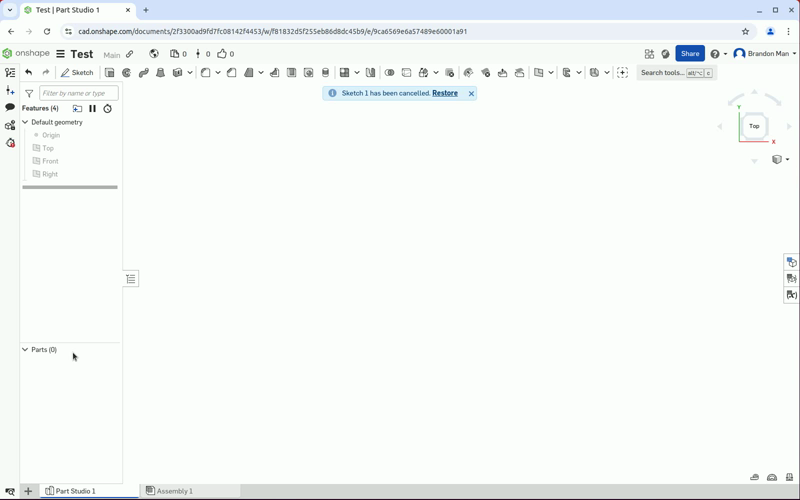
key(up)
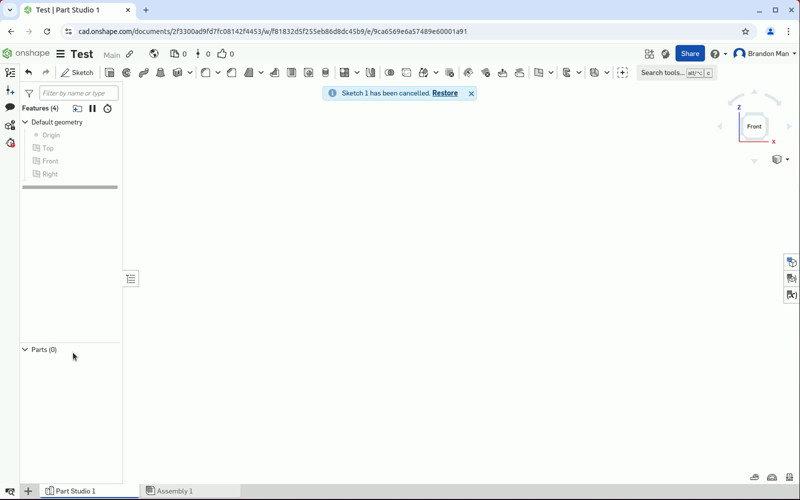
key_up(shift)
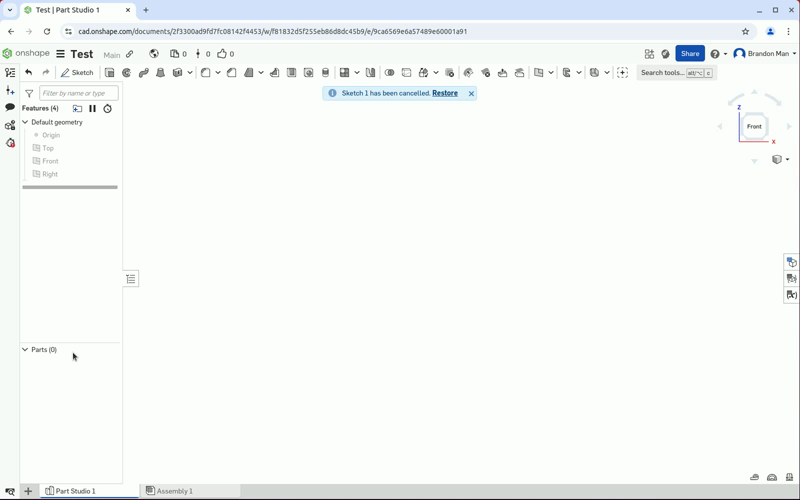
mouse_move(73, 352)
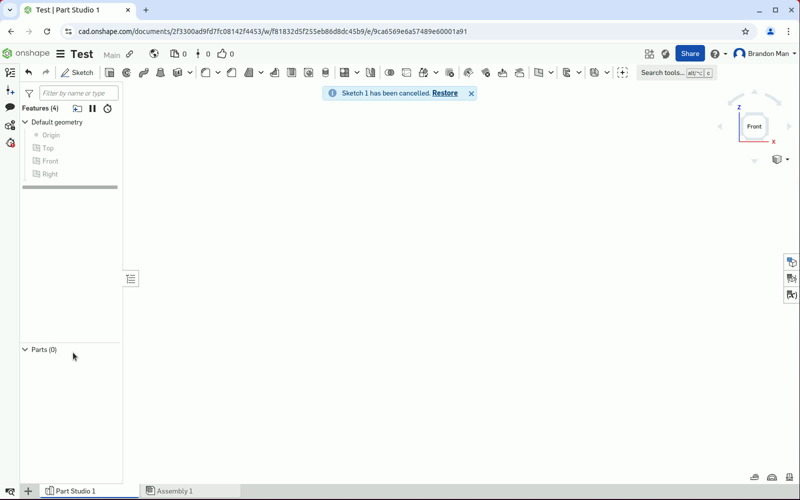
key(shift+y)
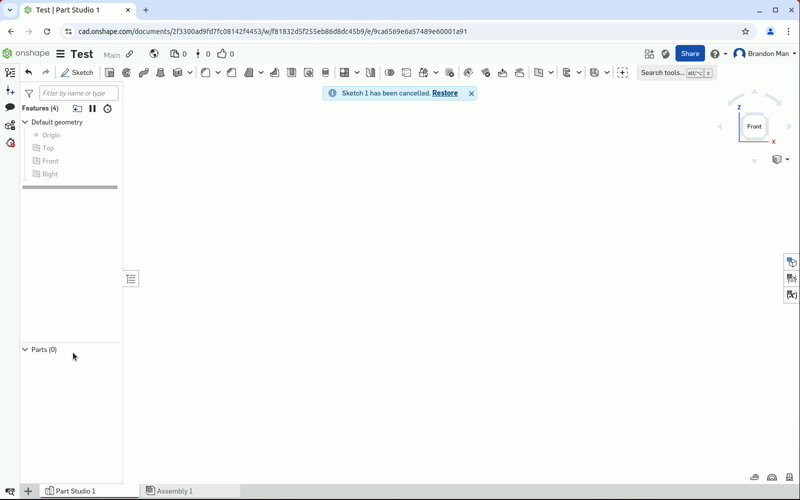
key(shift+s)
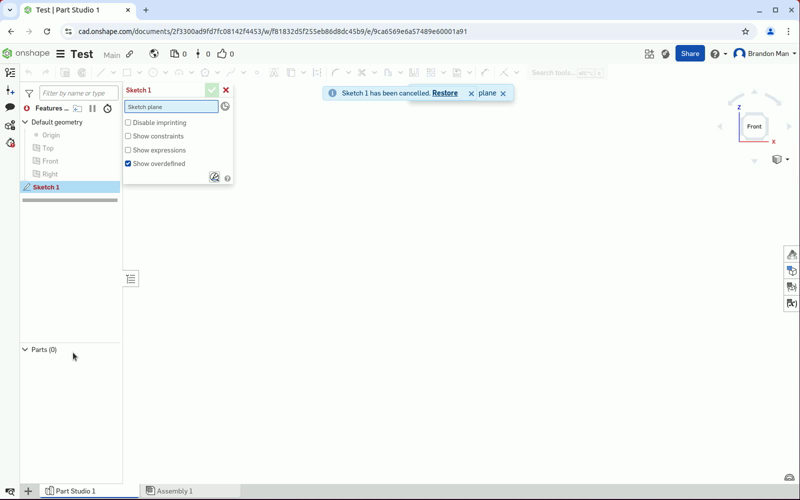
mouse_move(73, 163)
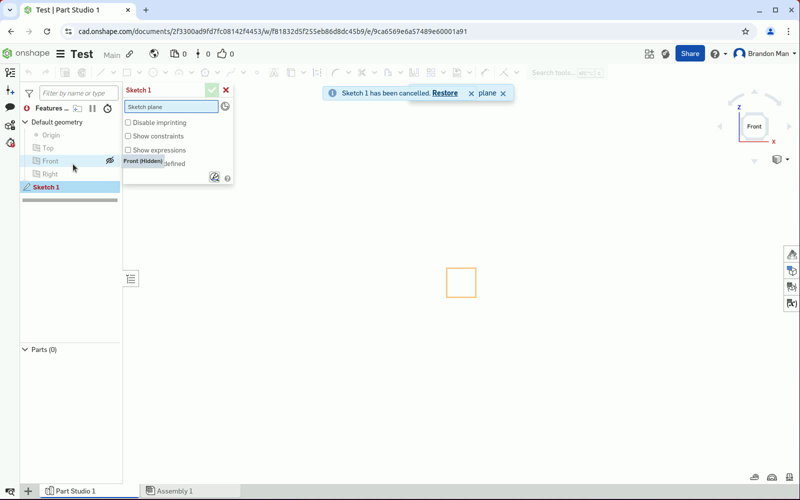
click(73, 163)
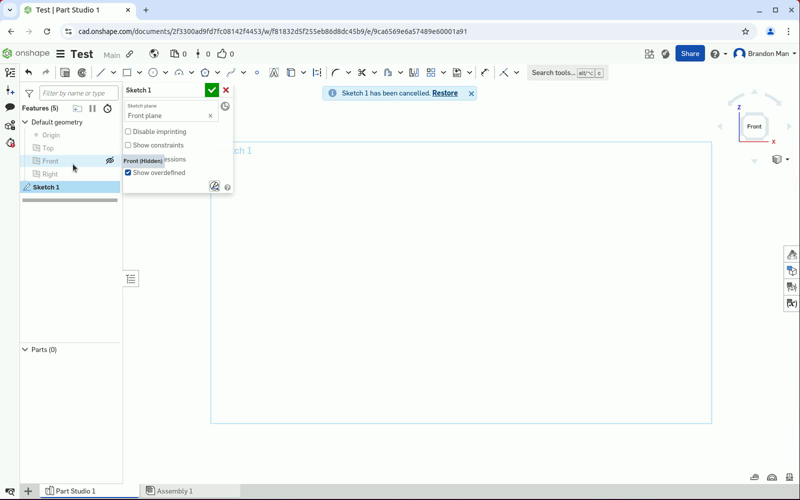
mouse_move(73, 352)
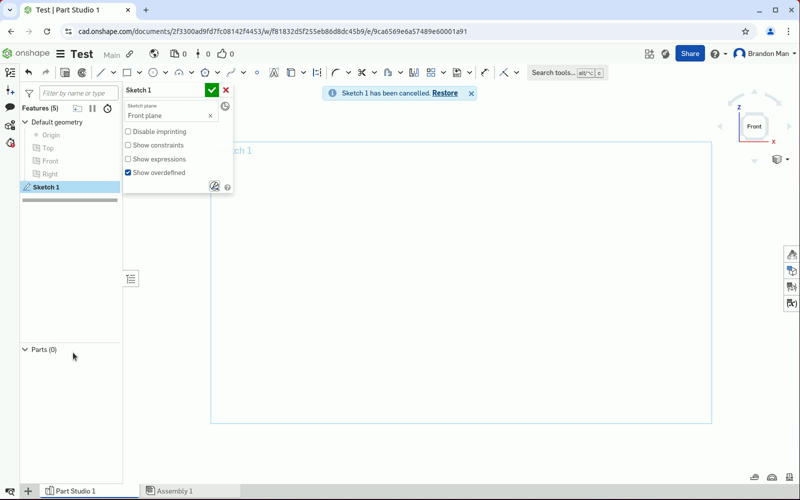
key(y)
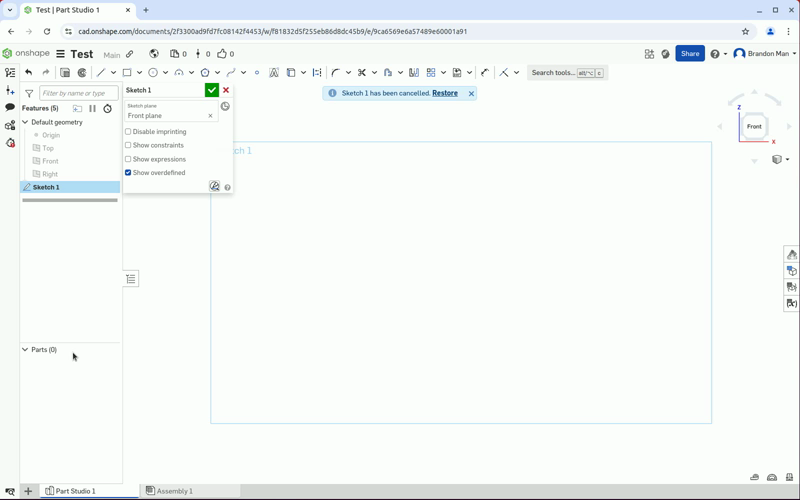
key(c)
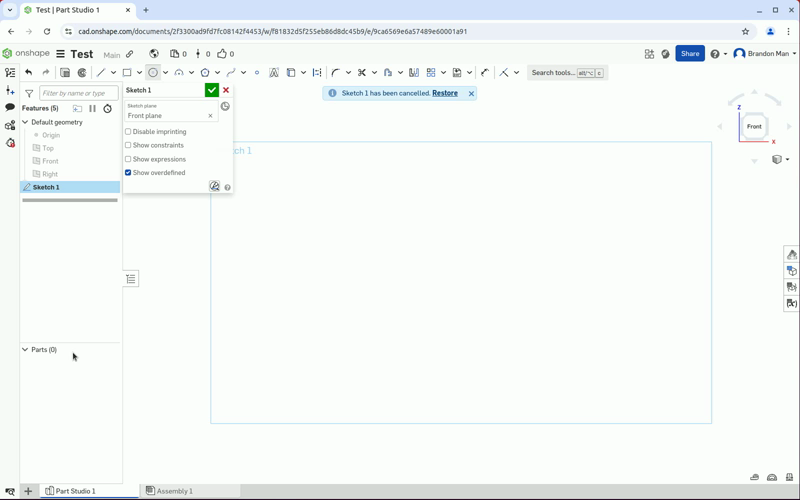
key_down(shift)
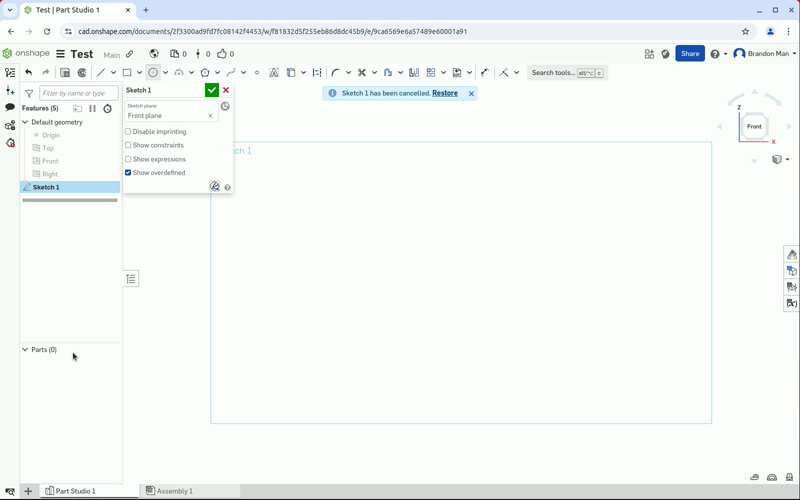
mouse_move(461, 282)
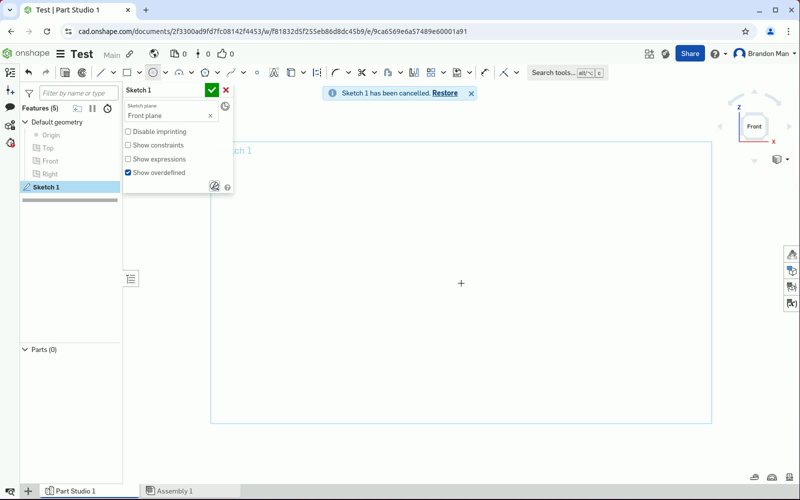
click(461, 282)
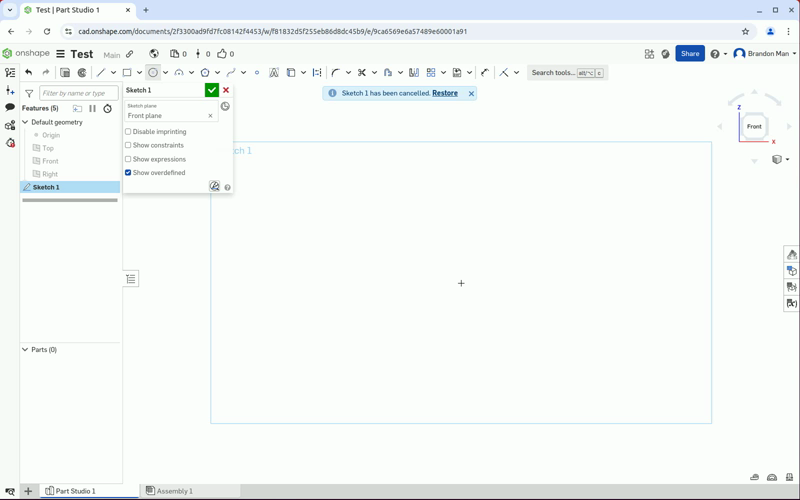
key_up(shift)
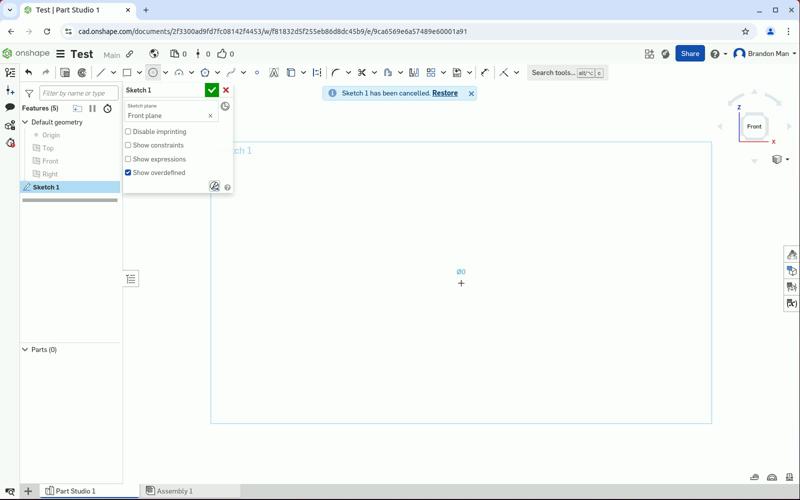
mouse_move(567, 282)
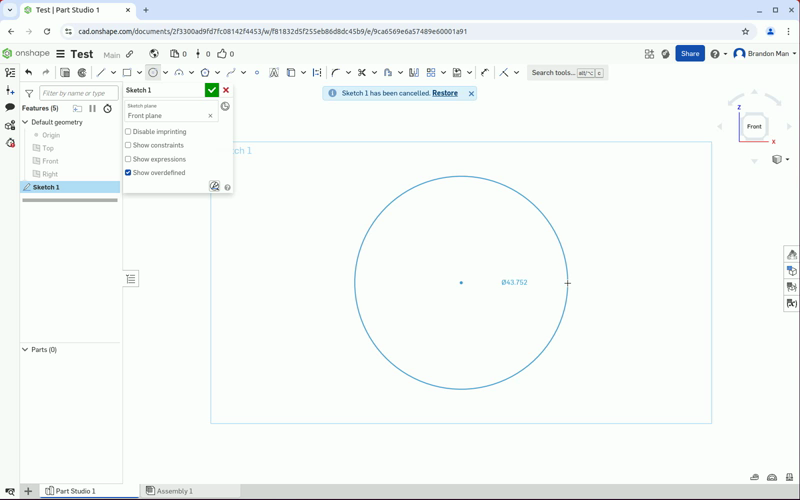
click(567, 282)
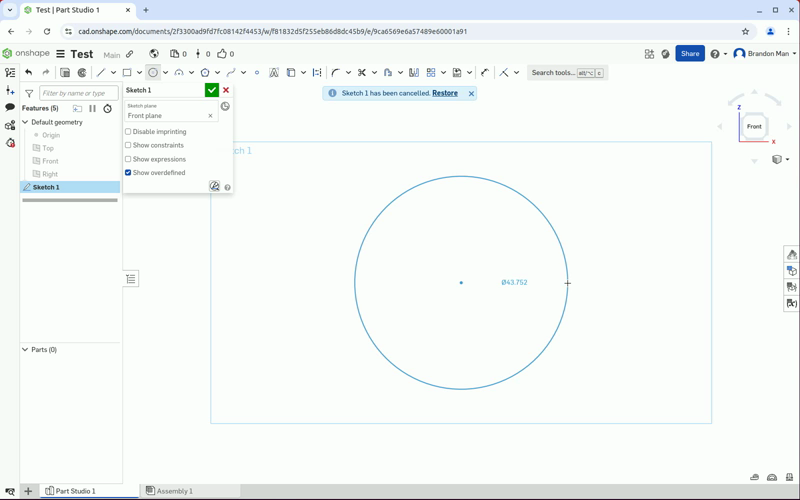
key(esc)
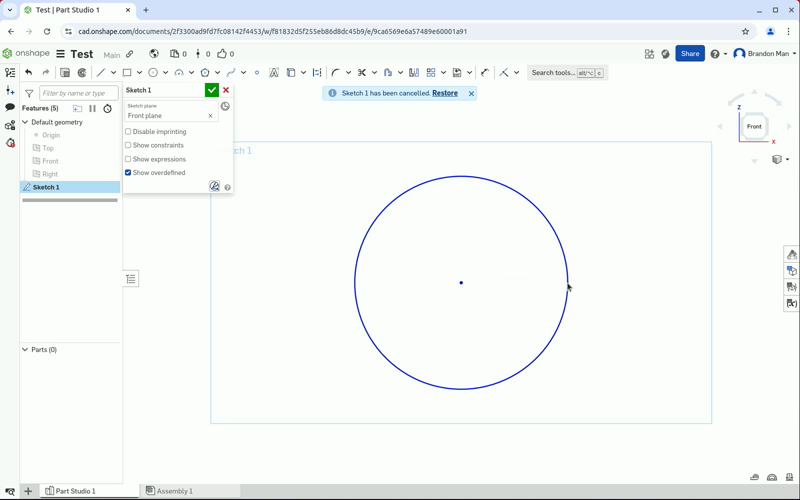
mouse_move(396, 333)
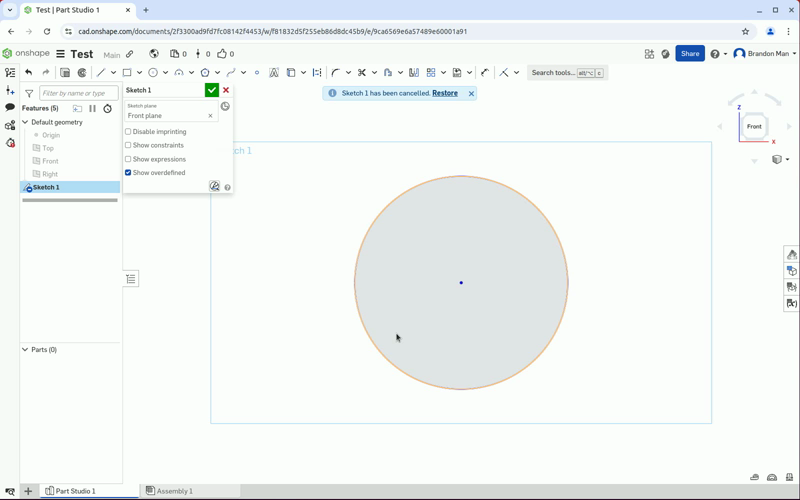
click(396, 333)
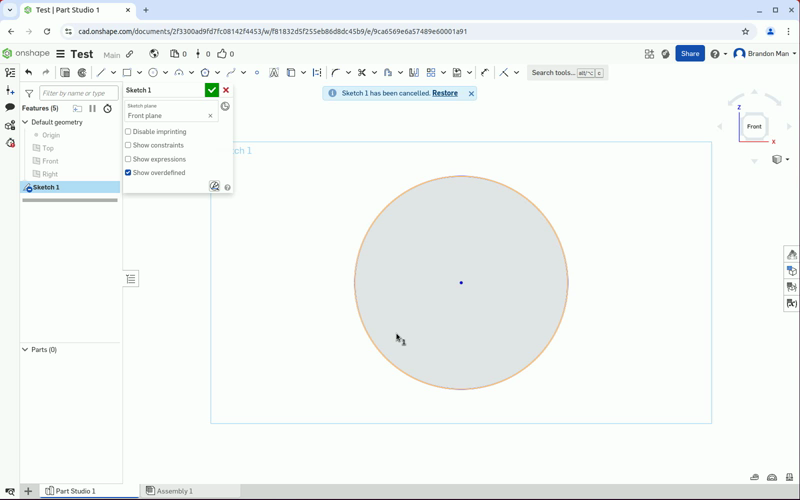
mouse_move(73, 352)
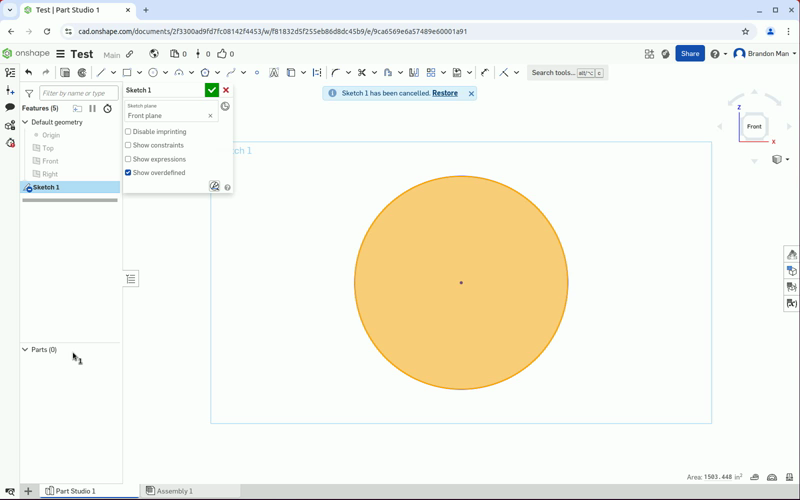
key(shift+y)
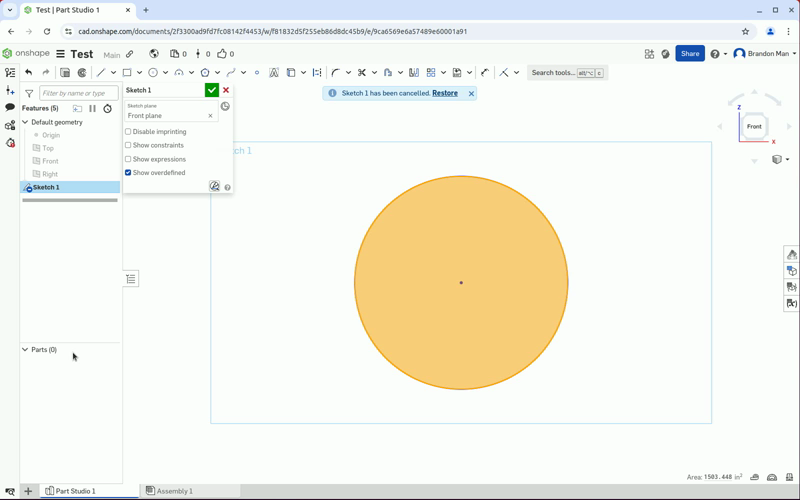
key(shift+e)
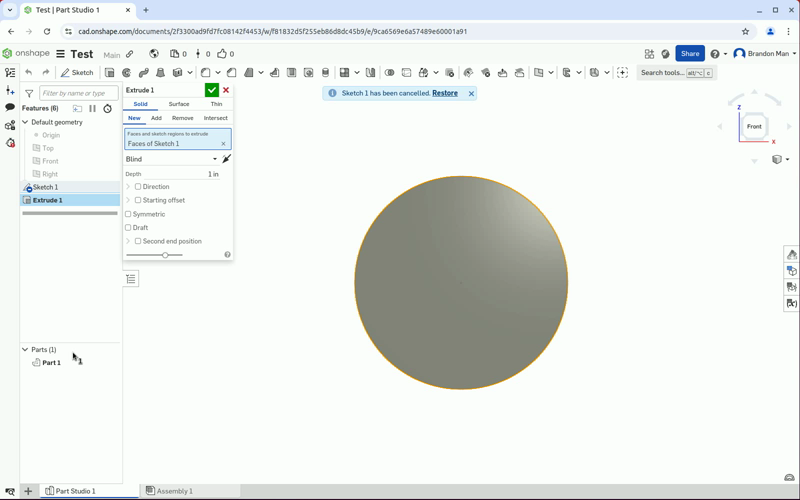
mouse_move(143, 106)
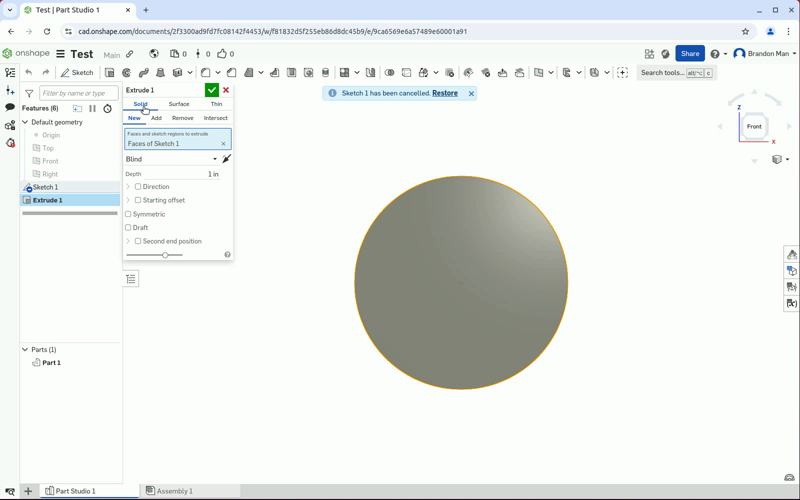
click(143, 106)
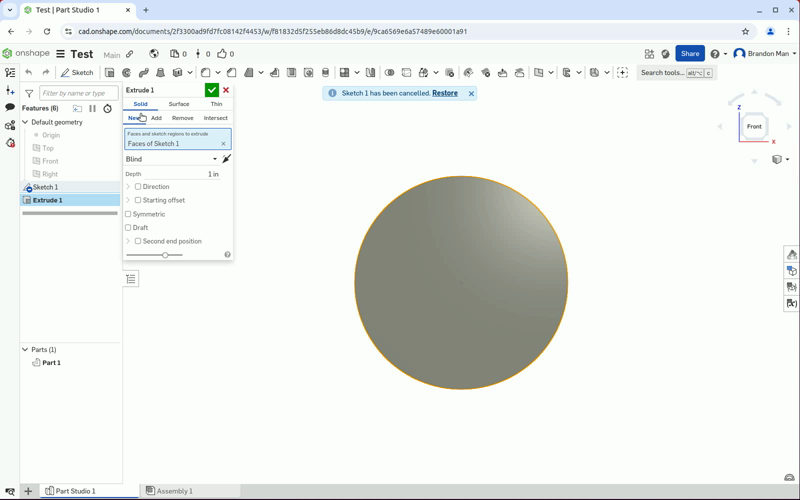
mouse_move(137, 120)
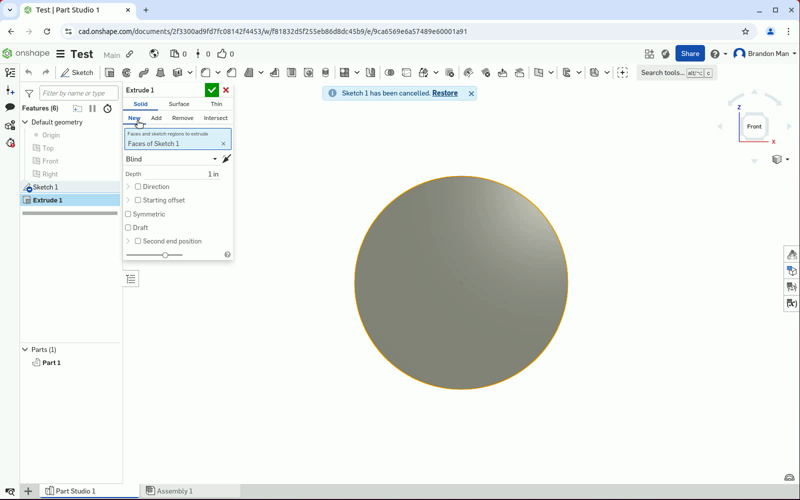
click(137, 120)
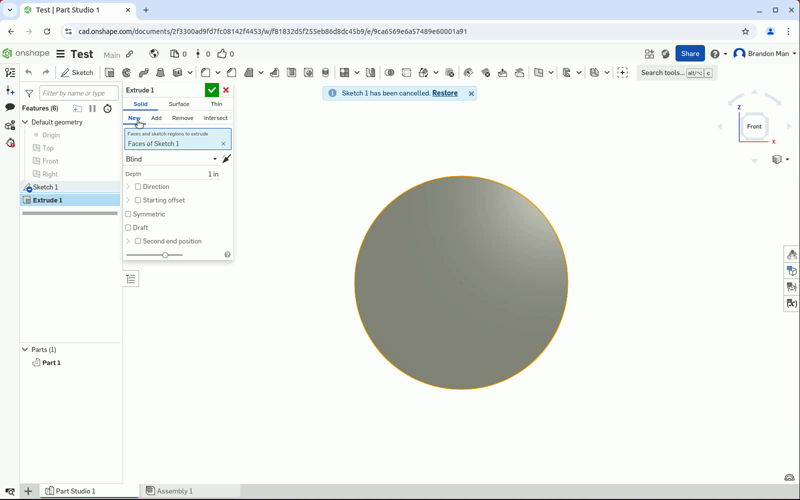
key(tab, 4)
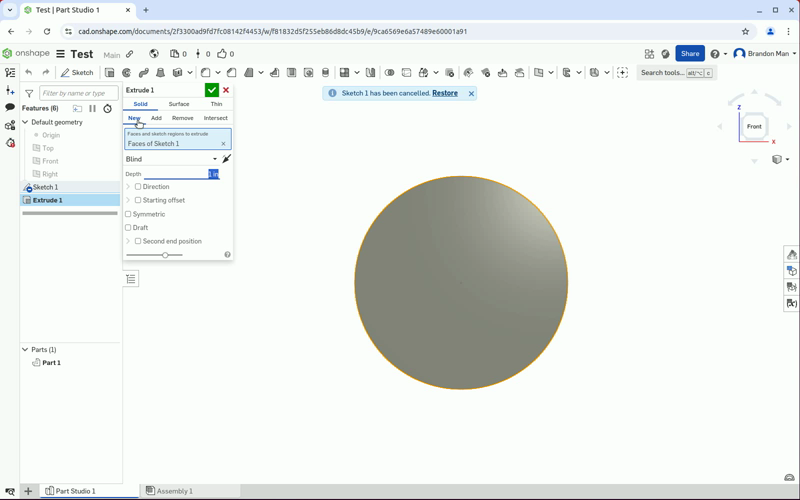
text(5.777)
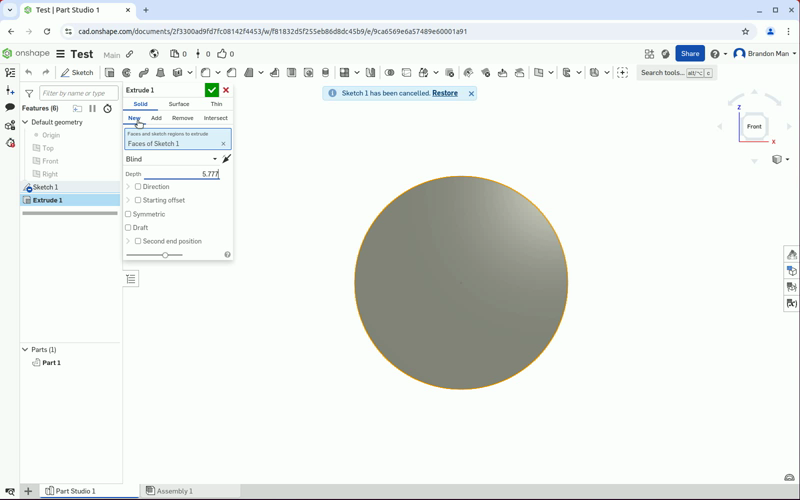
key(enter)
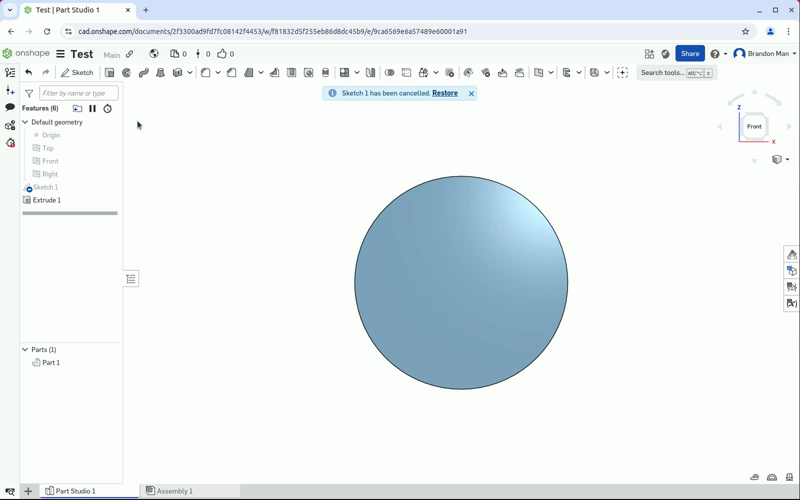
key(shift+h)
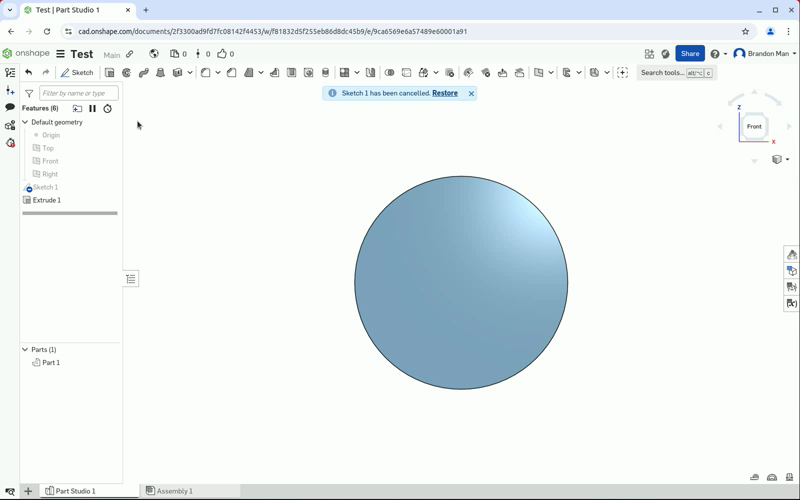
key(shift+h)
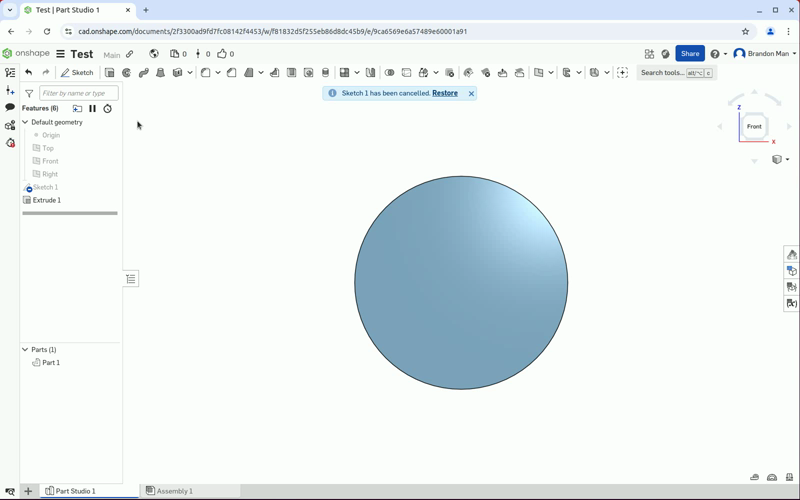
mouse_move(73, 189)
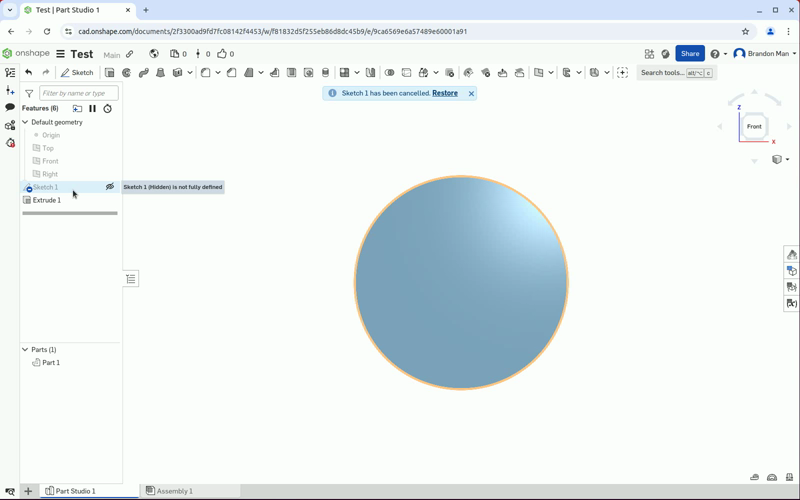
click(73, 189)
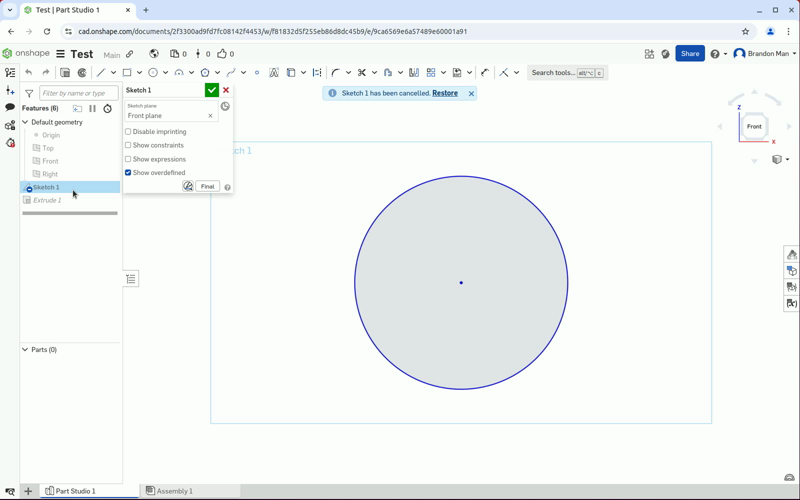
mouse_move(229, 92)
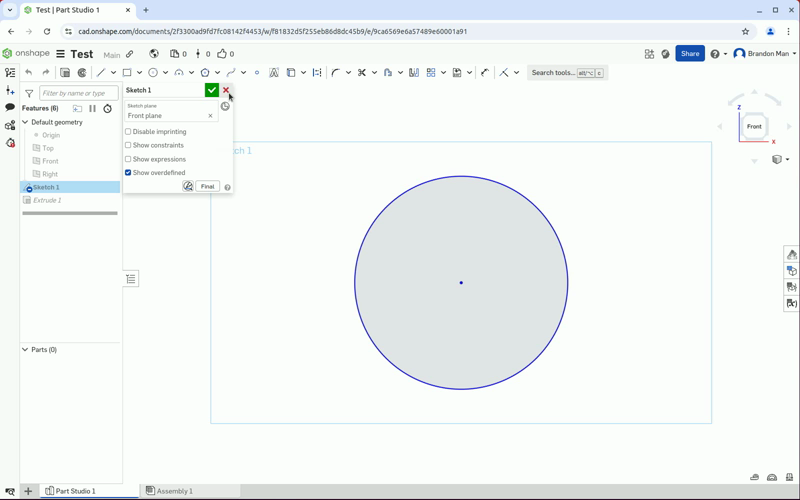
click(229, 92)
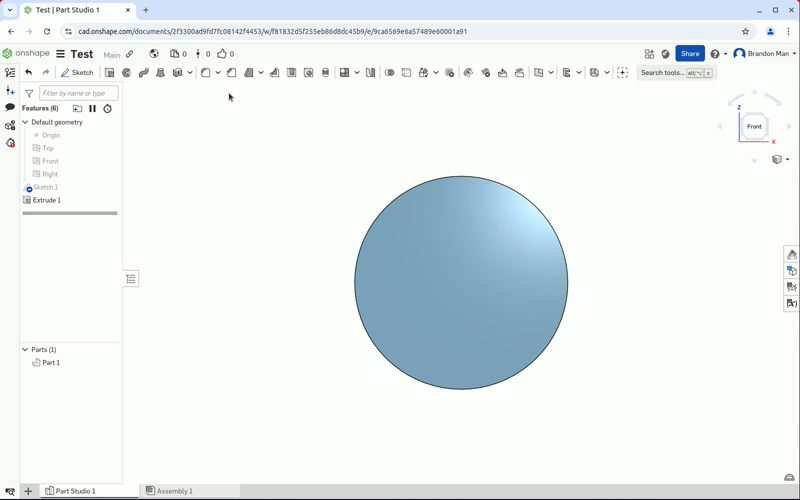
mouse_move(541, 75)
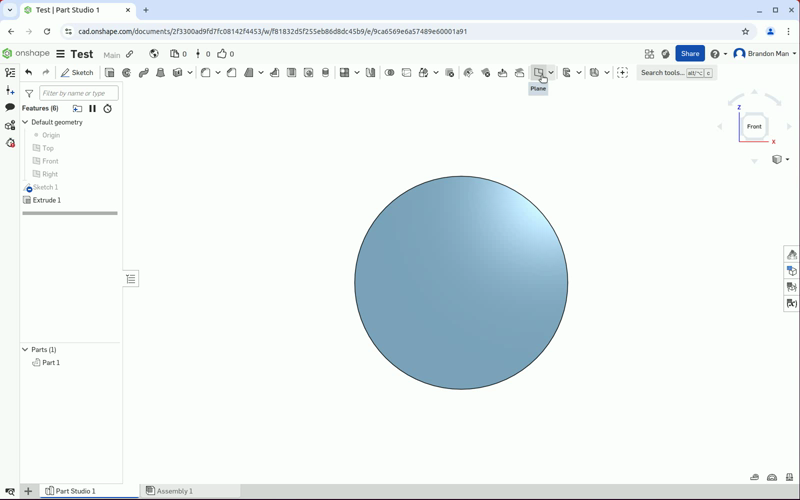
click(541, 75)
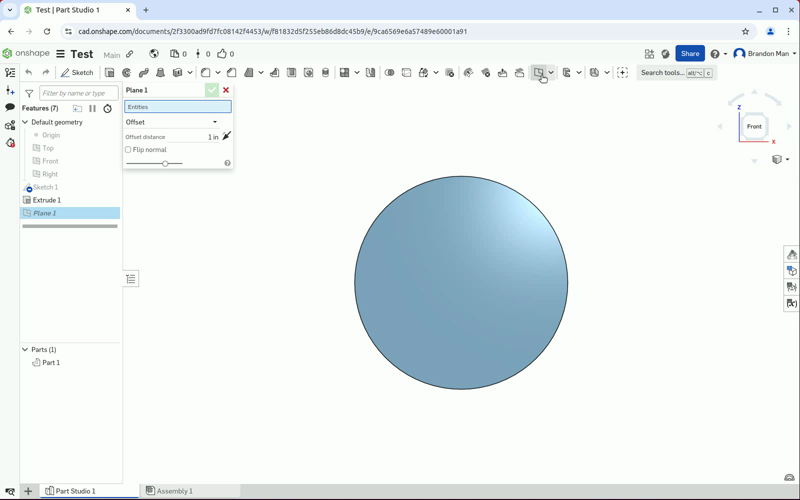
mouse_move(73, 163)
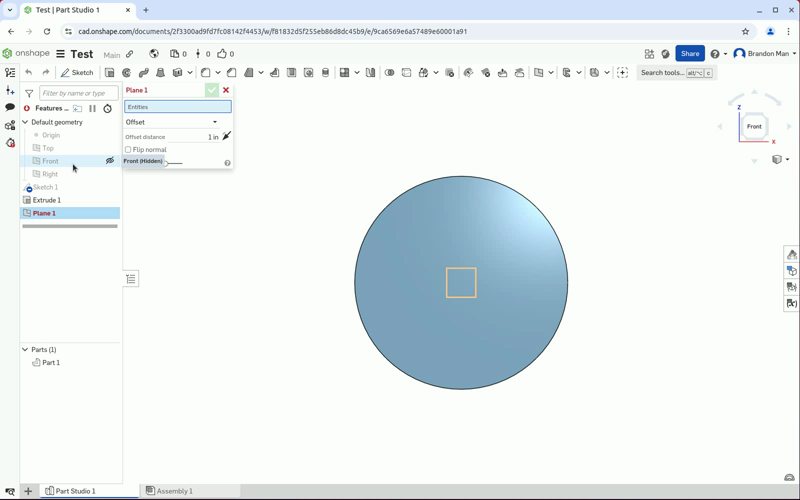
click(73, 163)
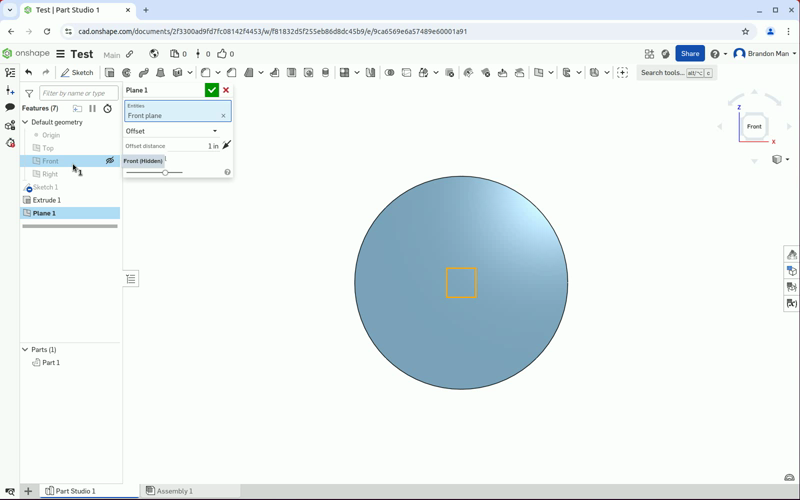
key(tab, 2)
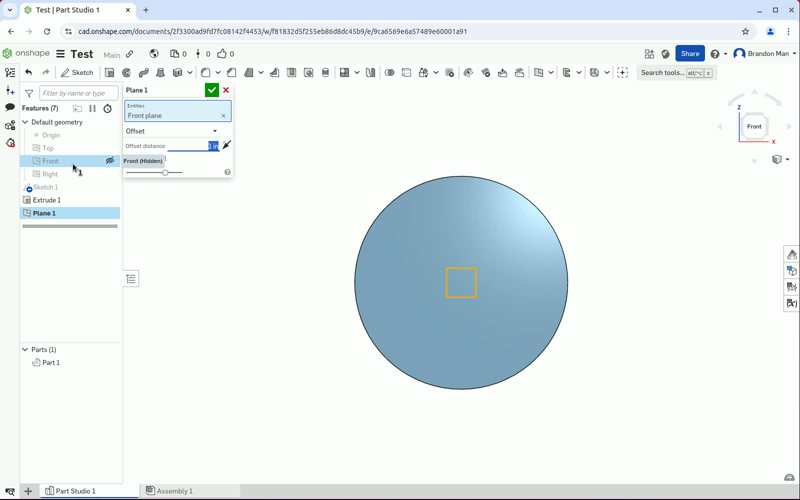
text(5.792)
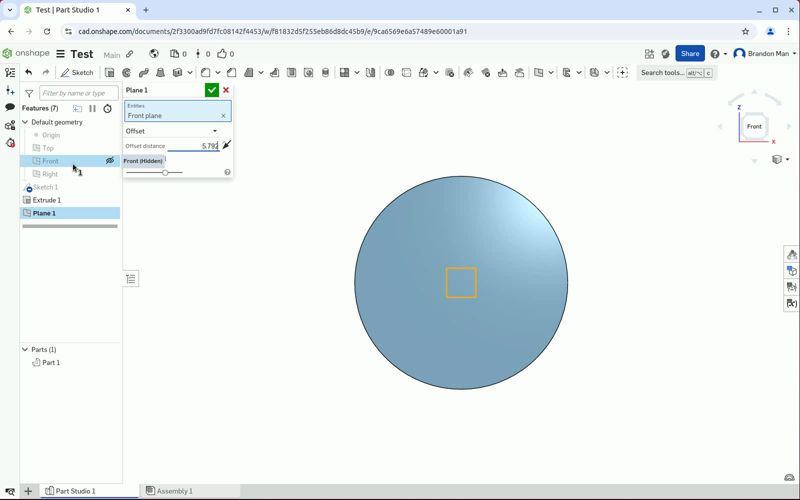
key(enter, 2)
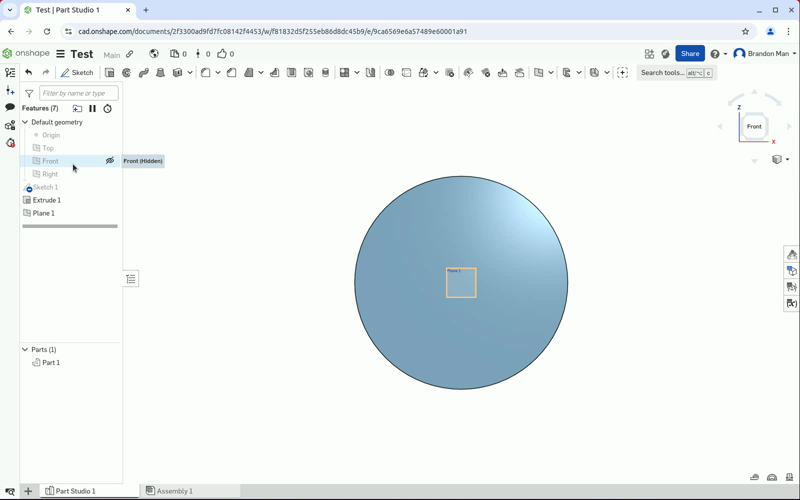
key(shift+s)
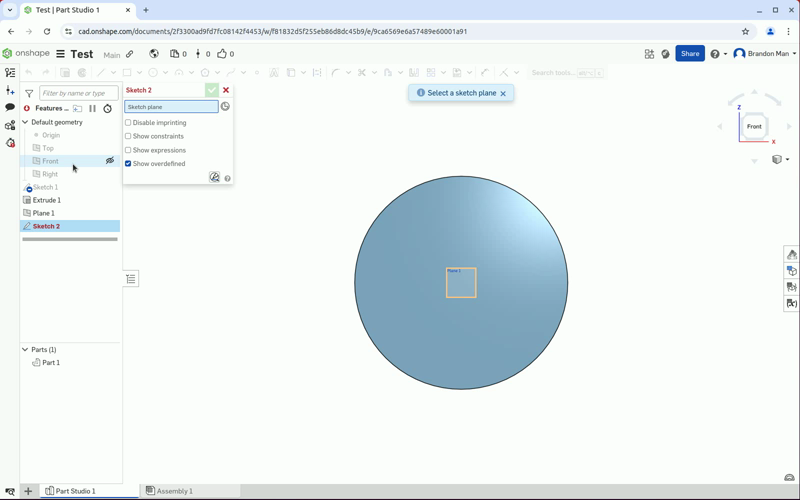
mouse_move(73, 215)
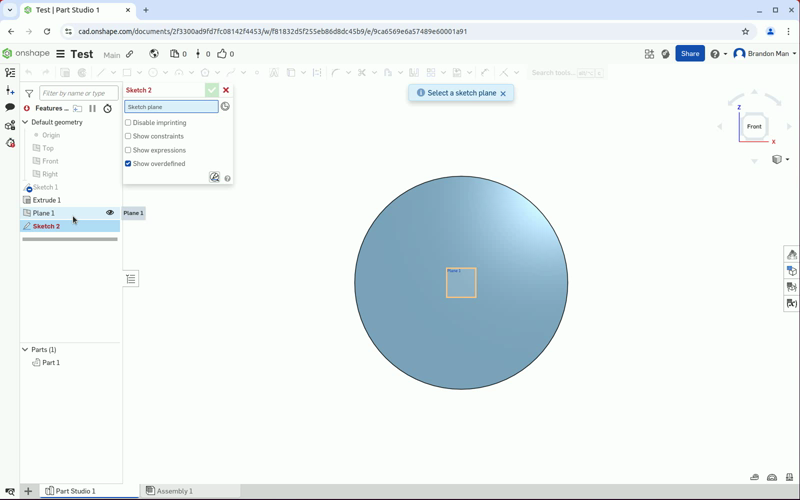
click(73, 215)
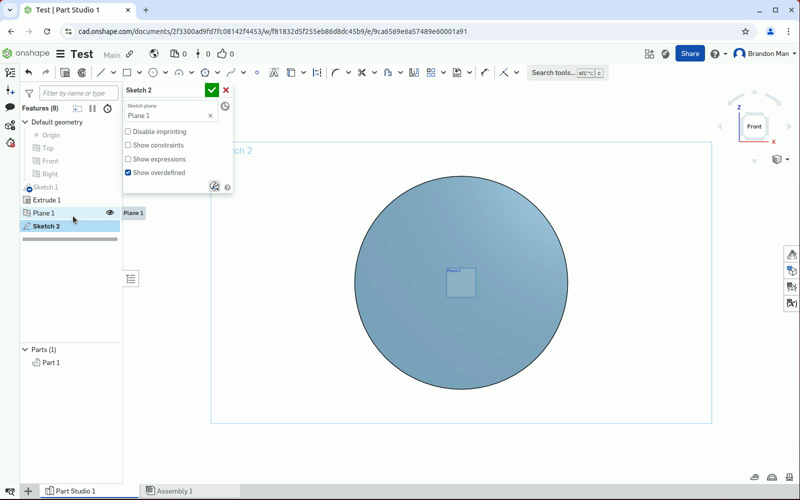
mouse_move(73, 352)
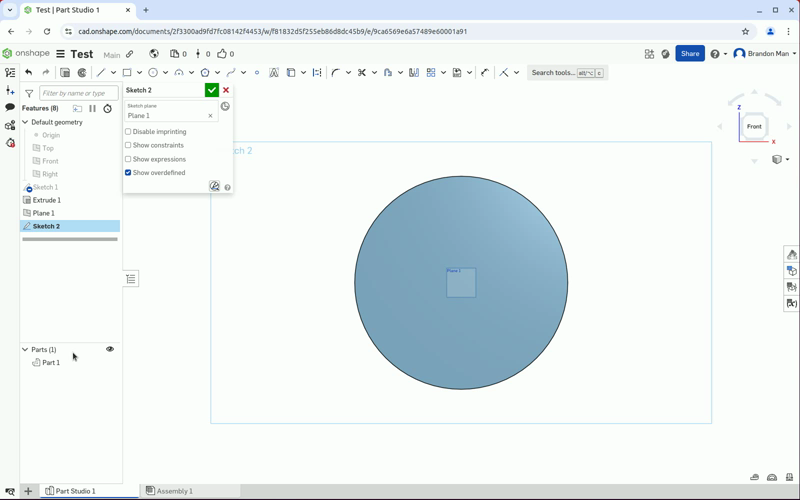
key(y)
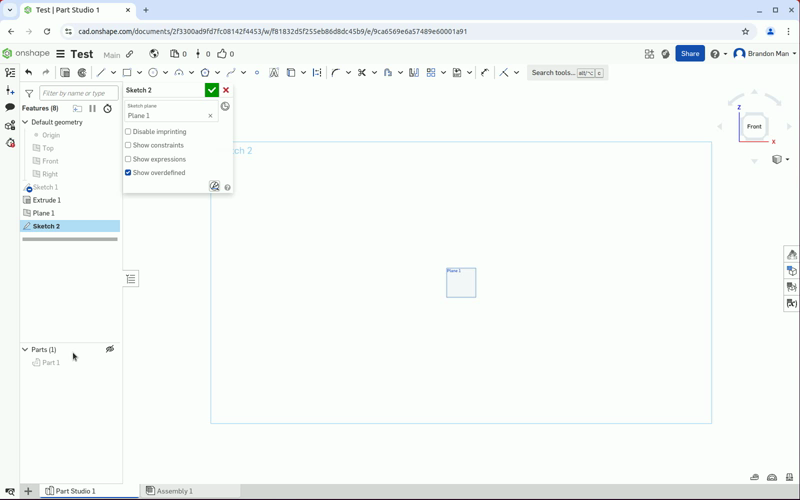
key(c)
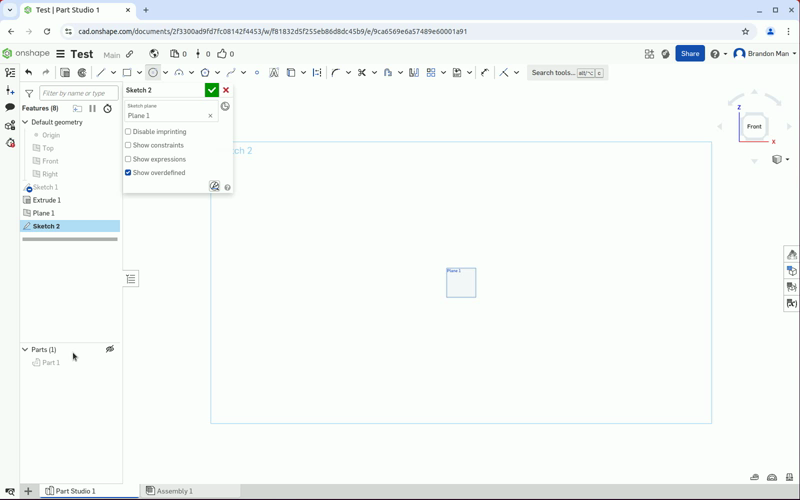
key_down(shift)
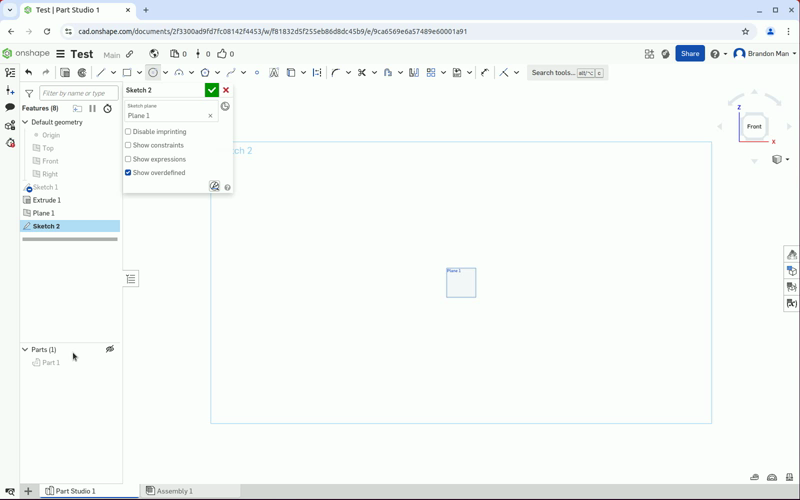
mouse_move(461, 282)
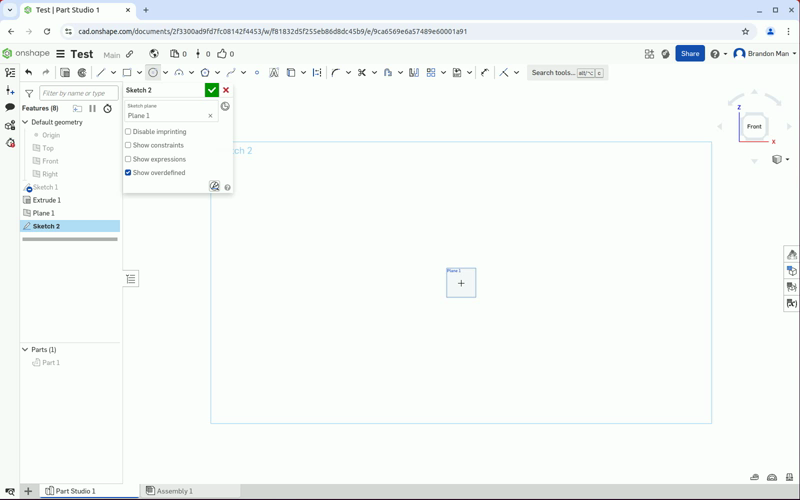
click(461, 282)
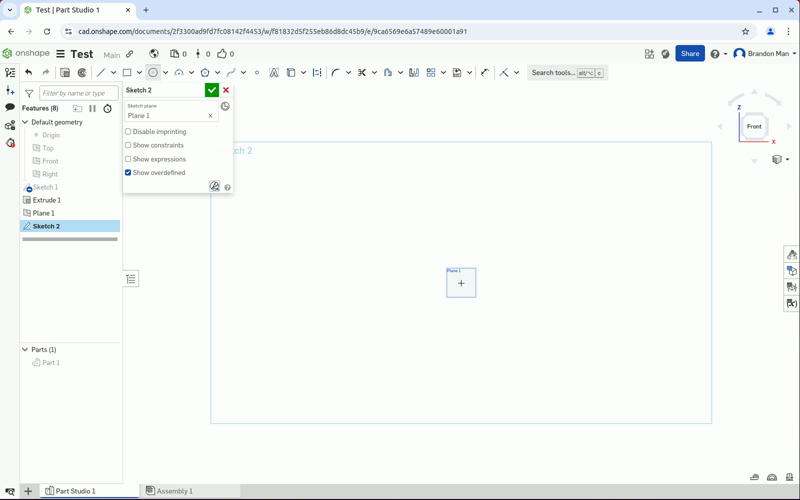
key_up(shift)
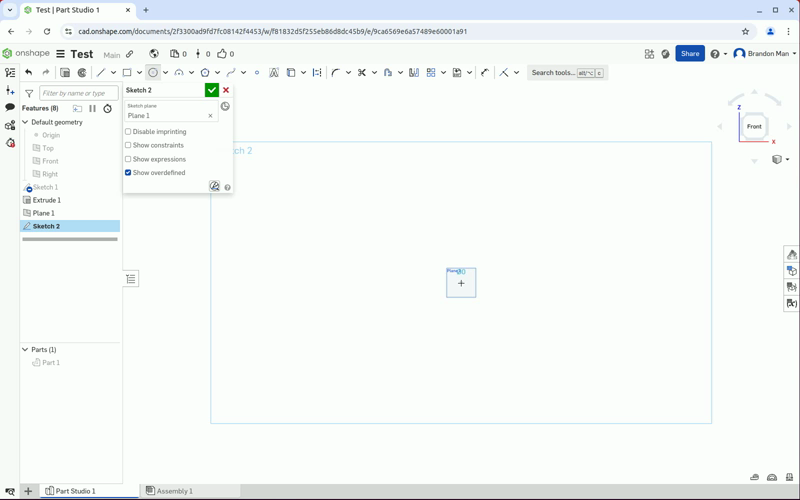
mouse_move(497, 282)
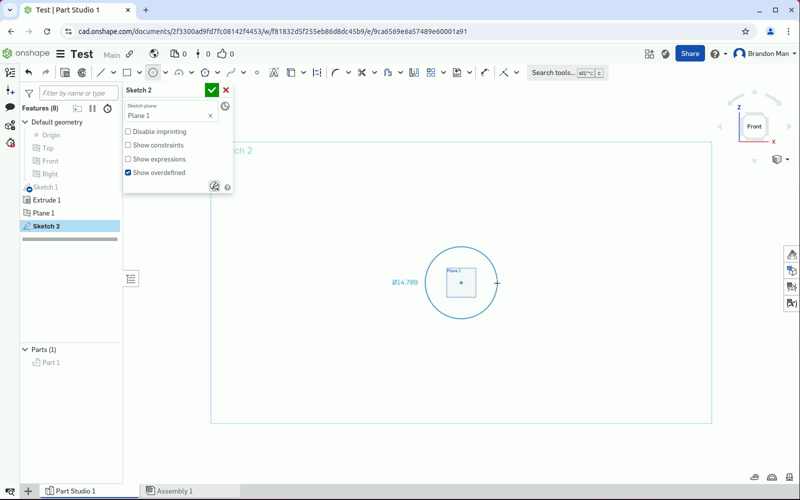
click(497, 282)
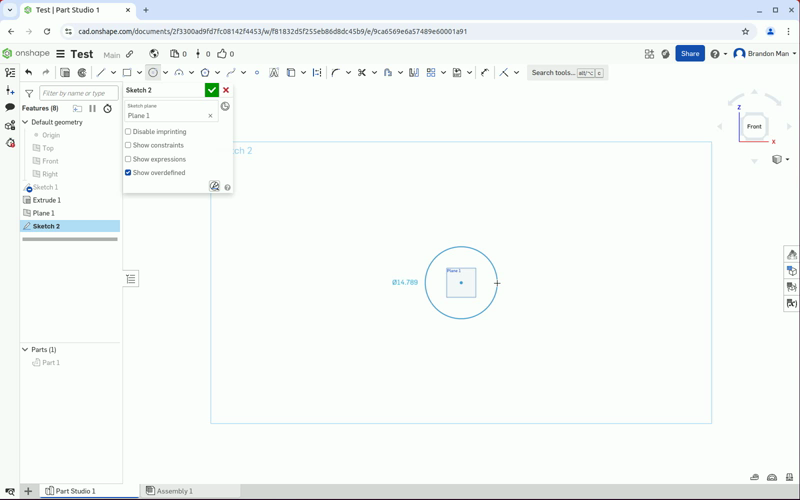
key(esc)
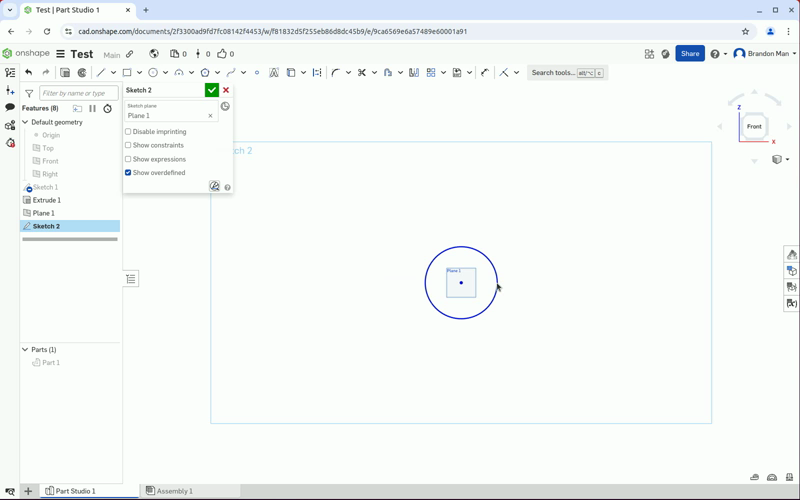
mouse_move(488, 279)
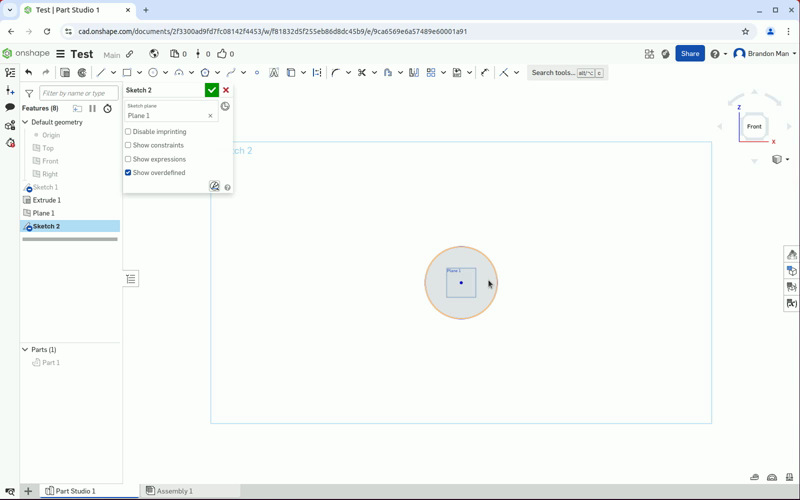
click(488, 279)
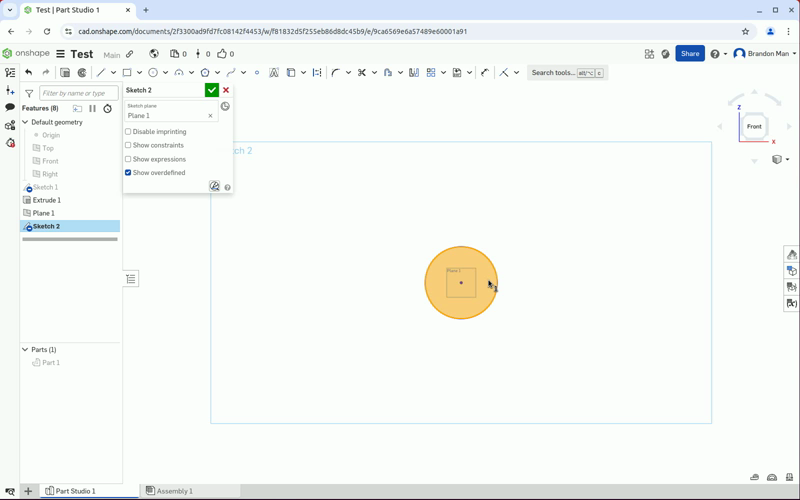
mouse_move(73, 352)
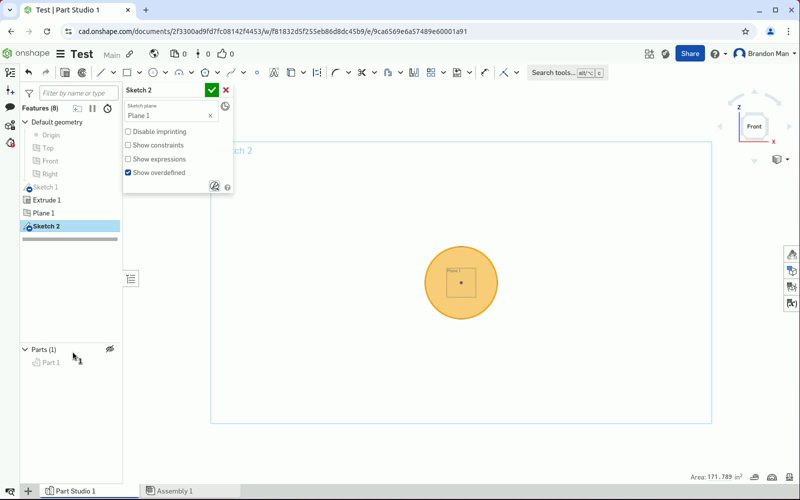
key(shift+y)
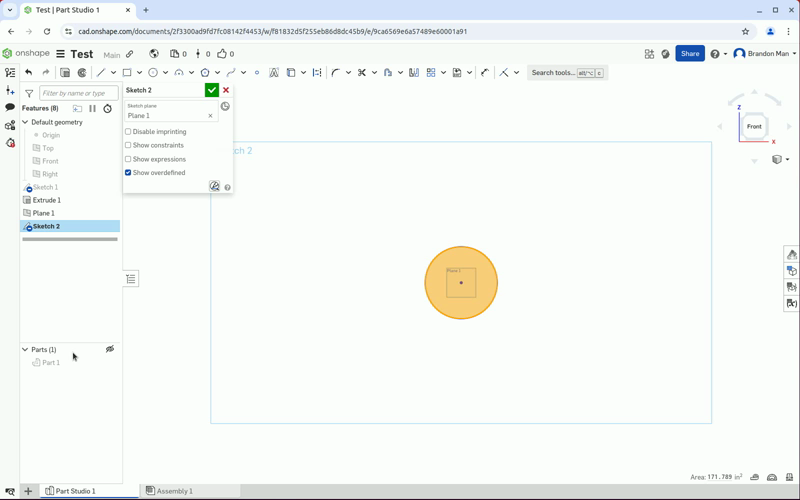
key(shift+e)
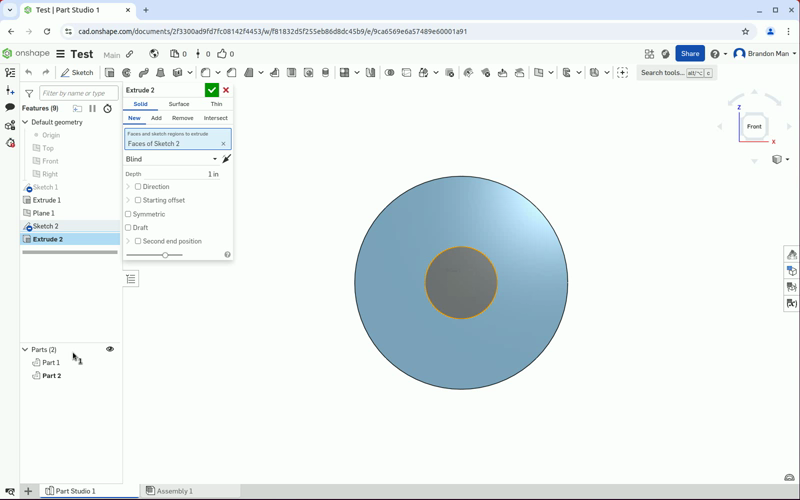
mouse_move(143, 106)
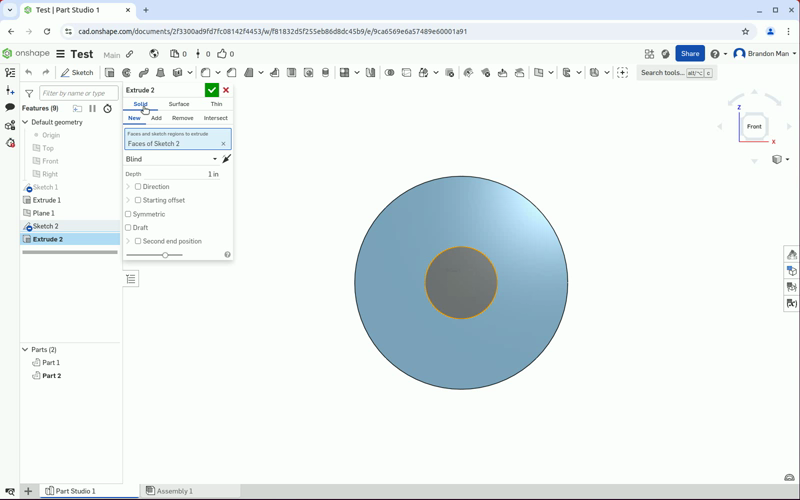
click(143, 106)
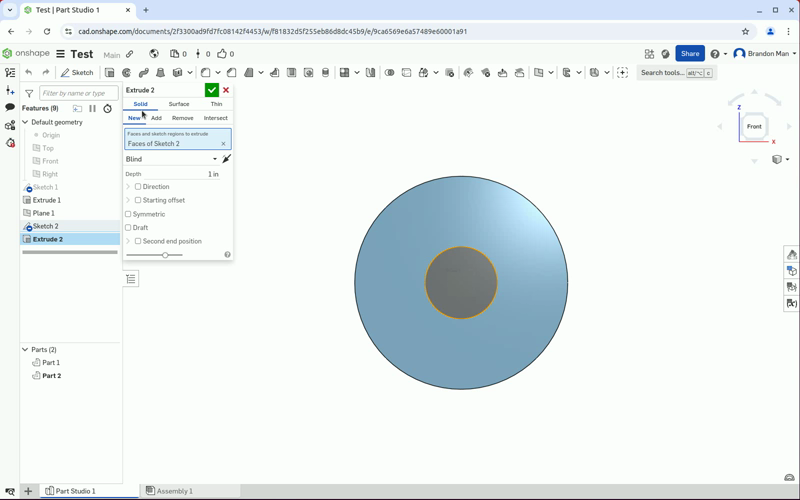
mouse_move(137, 120)
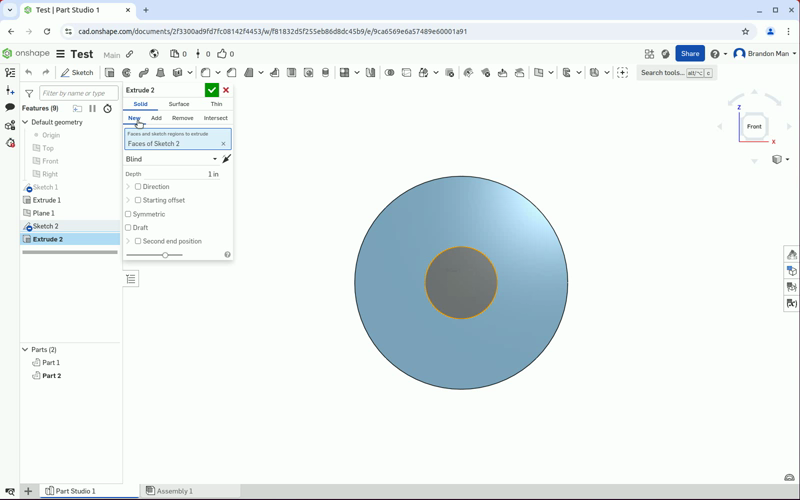
click(137, 120)
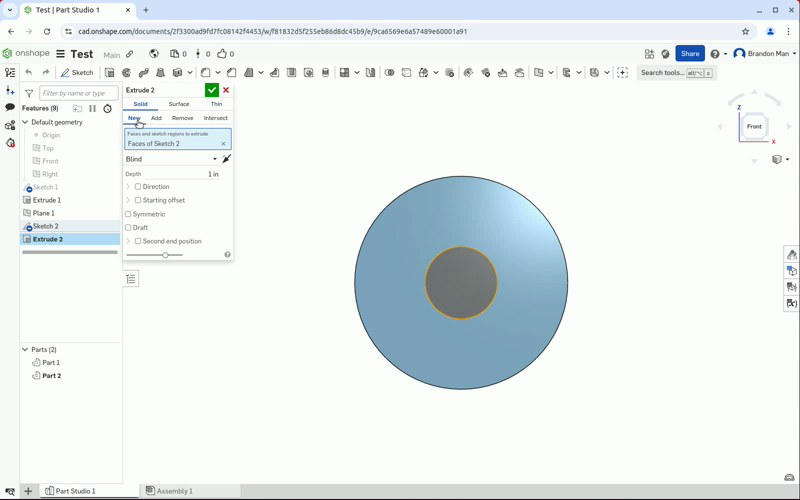
key(tab, 4)
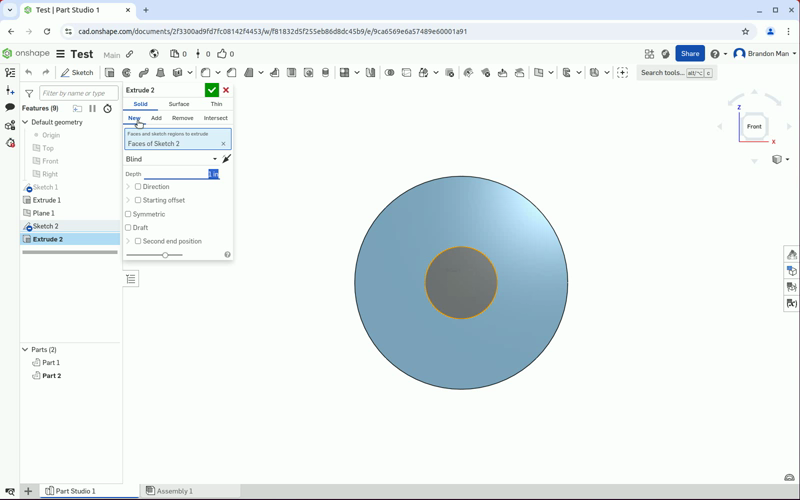
text(17.331)
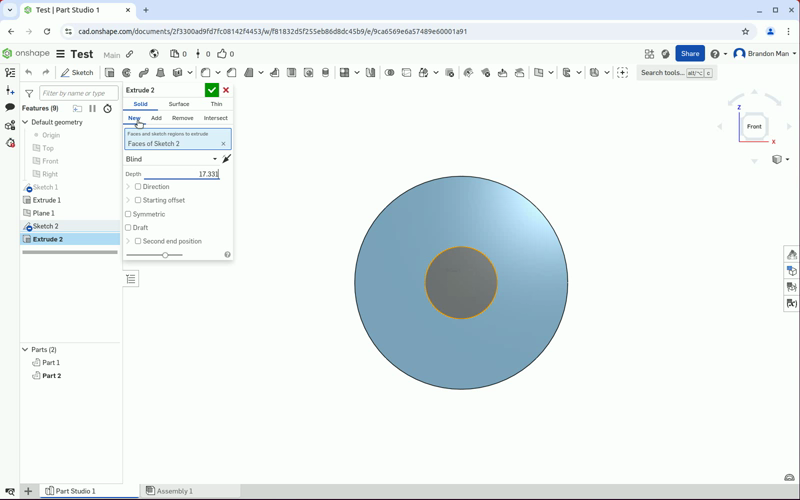
key(enter)
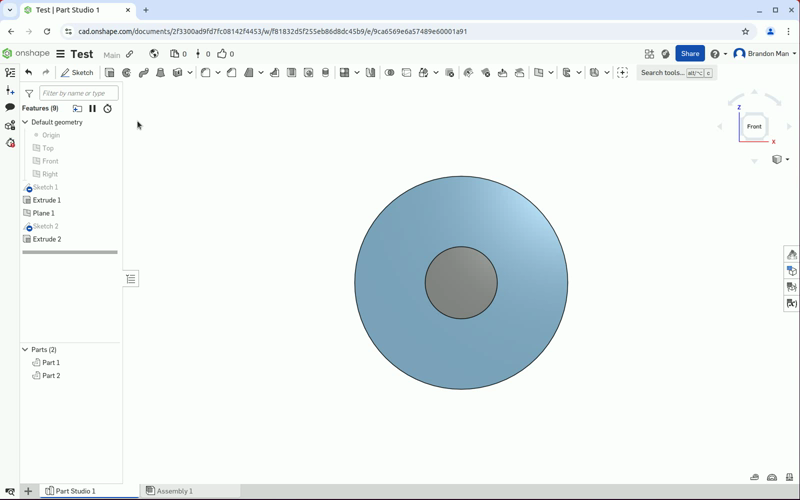
key(shift+h)
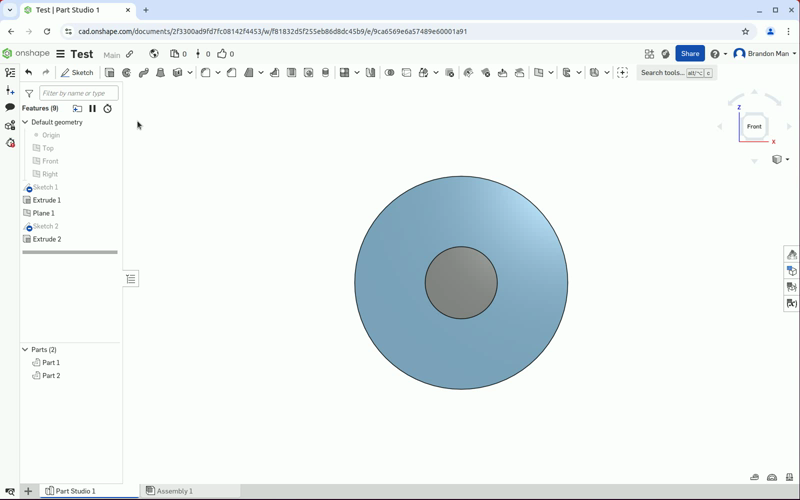
key(shift+h)
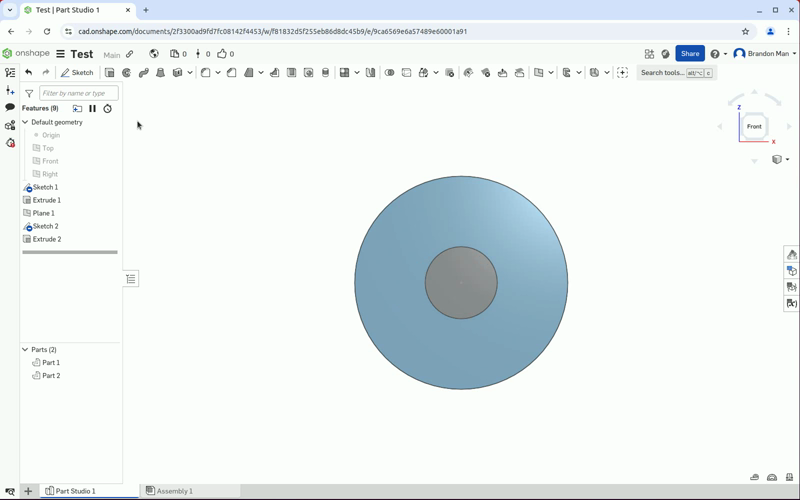
key(shift+7)
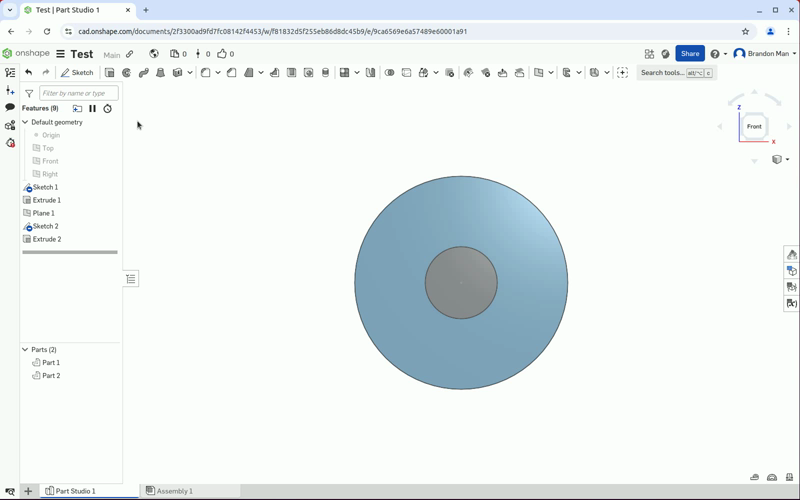
key(left, 2)
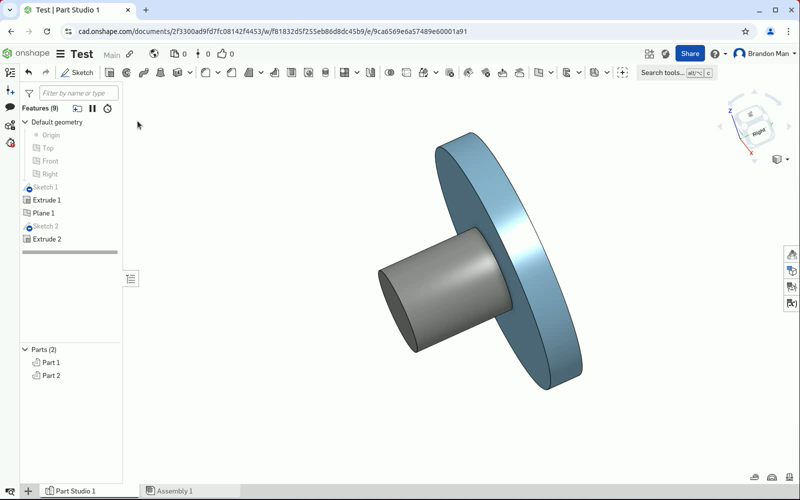
key(down, 2)
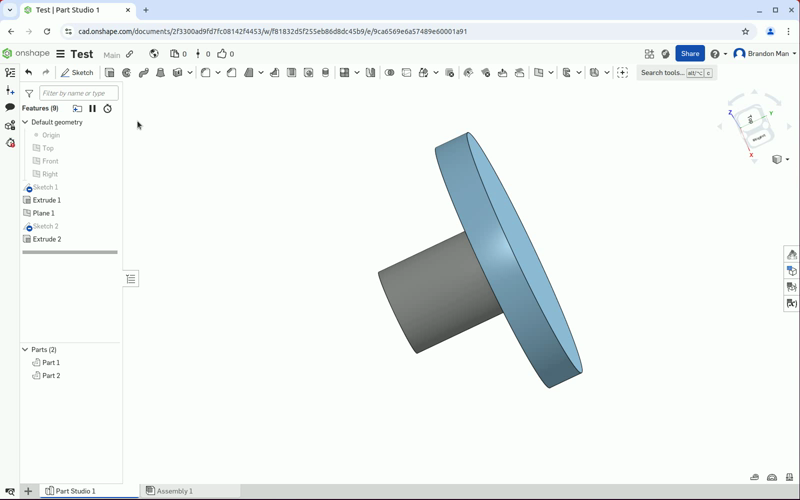
key(up, 2)
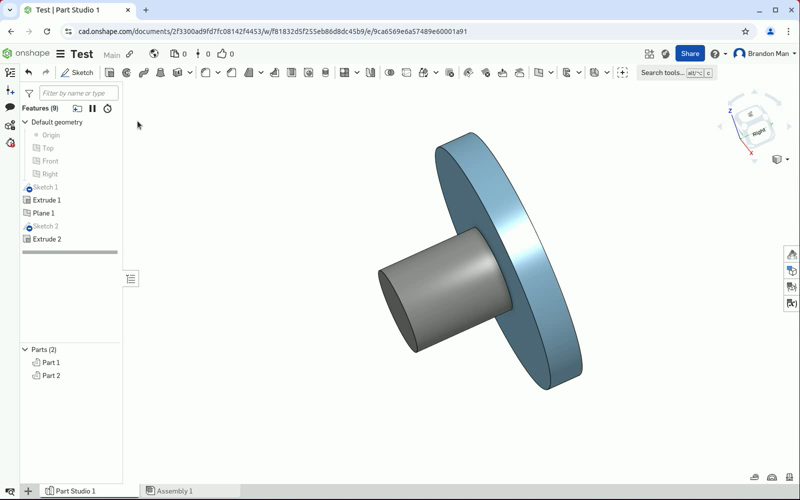
key(right, 2)
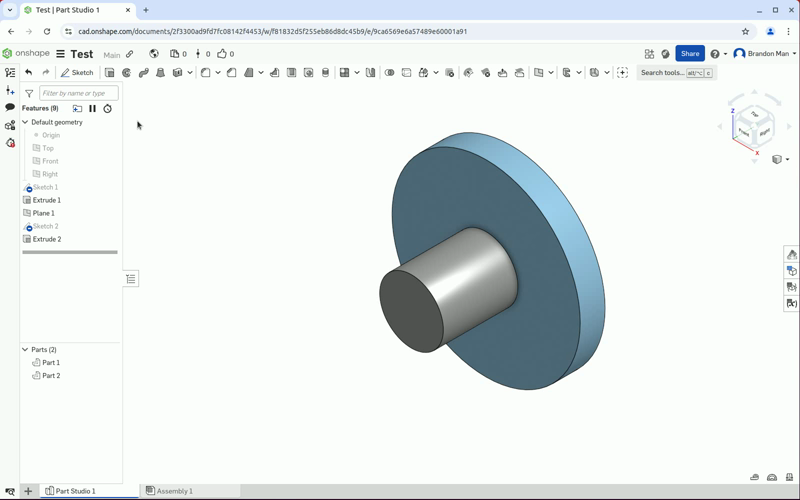
mouse_move(73, 189)
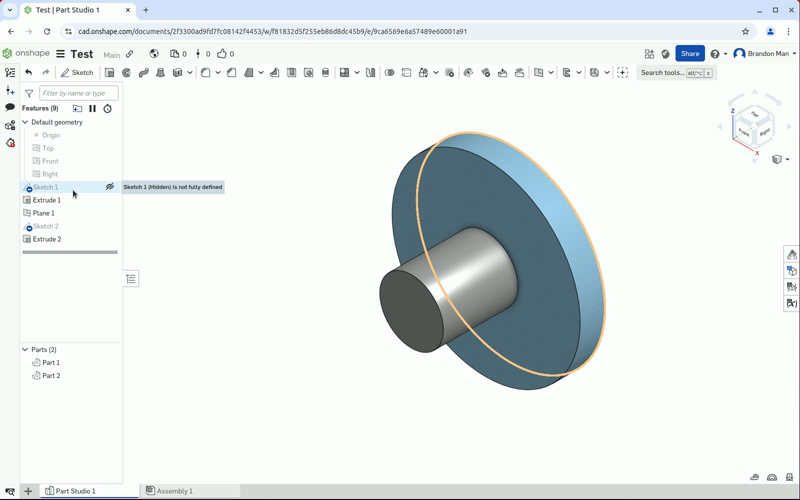
click(73, 189)